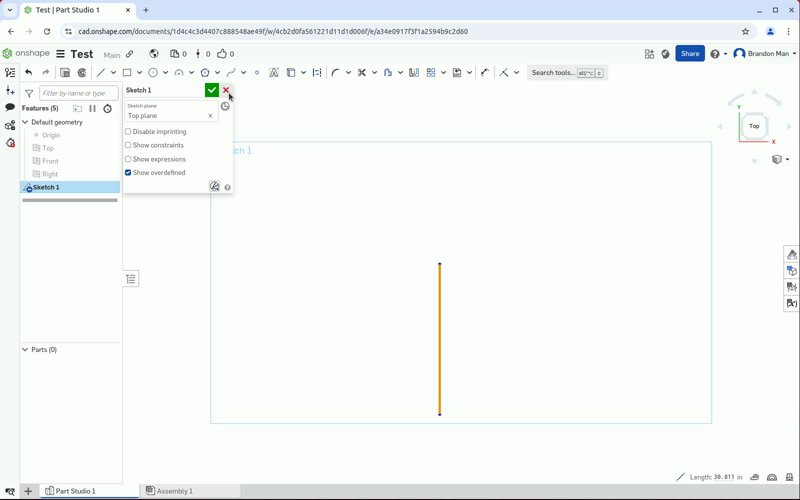
key(shift+h)
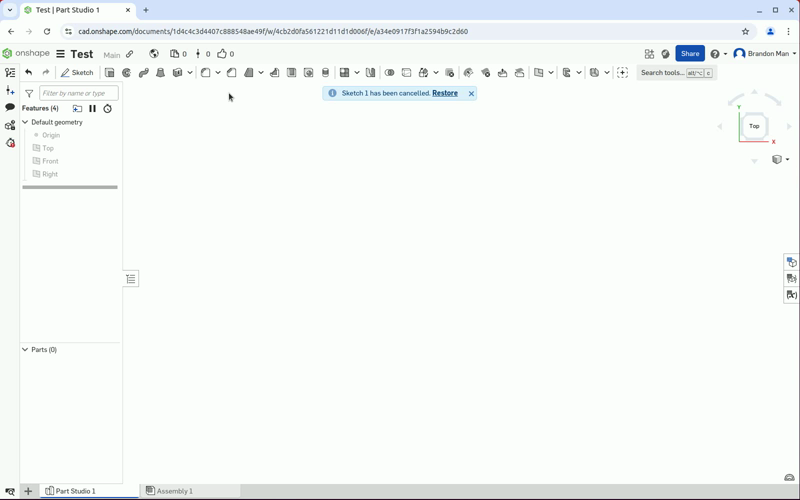
mouse_move(73, 352)
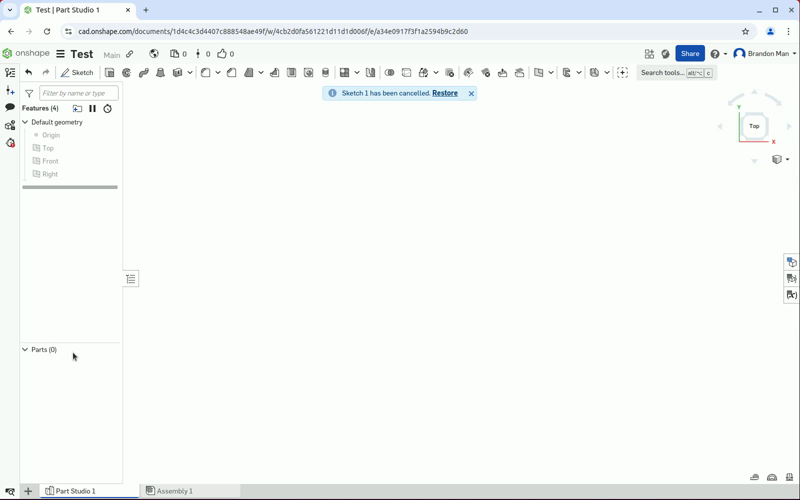
key(y)
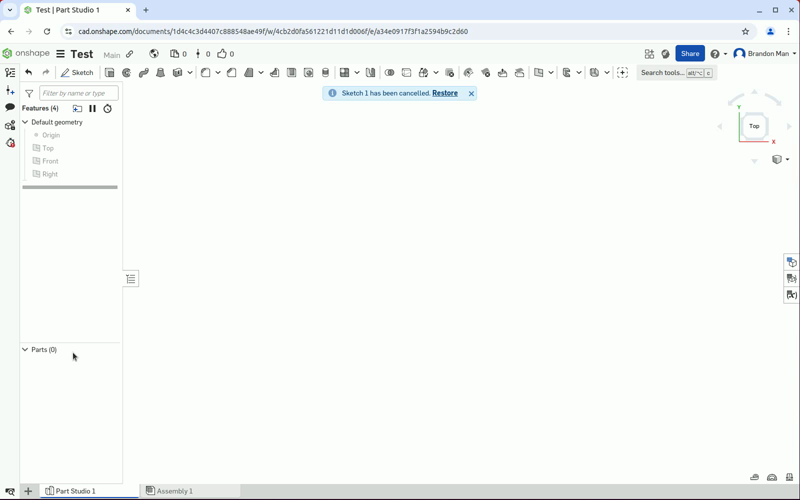
key(shift+p)
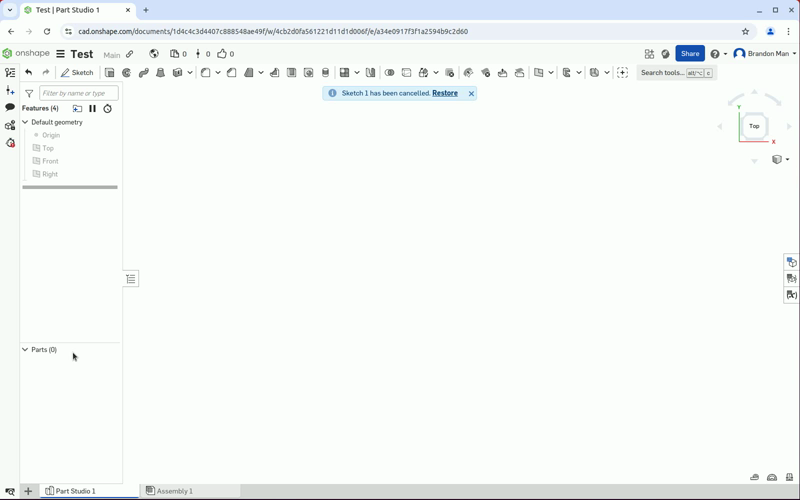
key(space)
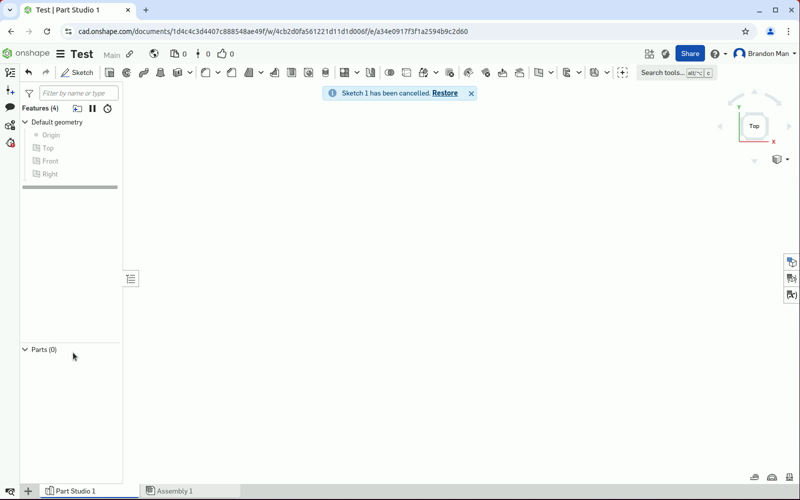
key_down(shift)
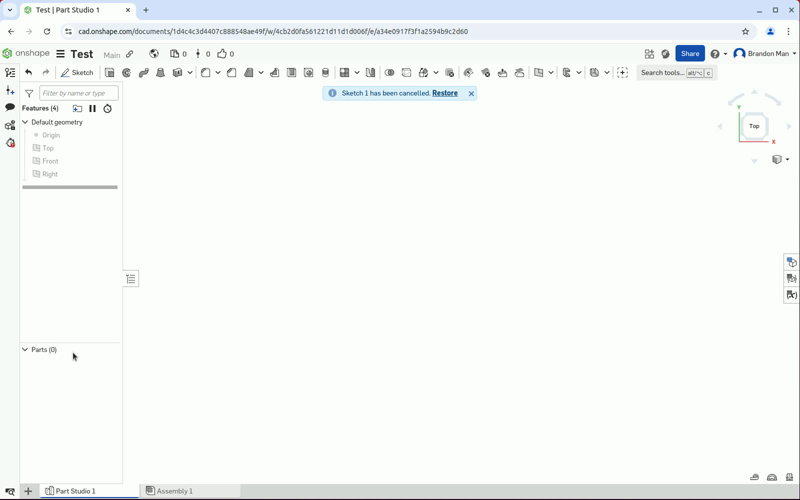
key(up)
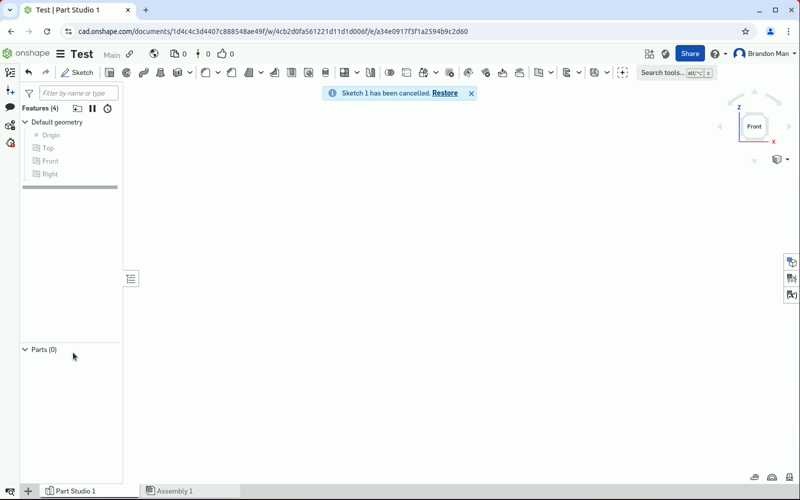
key_up(shift)
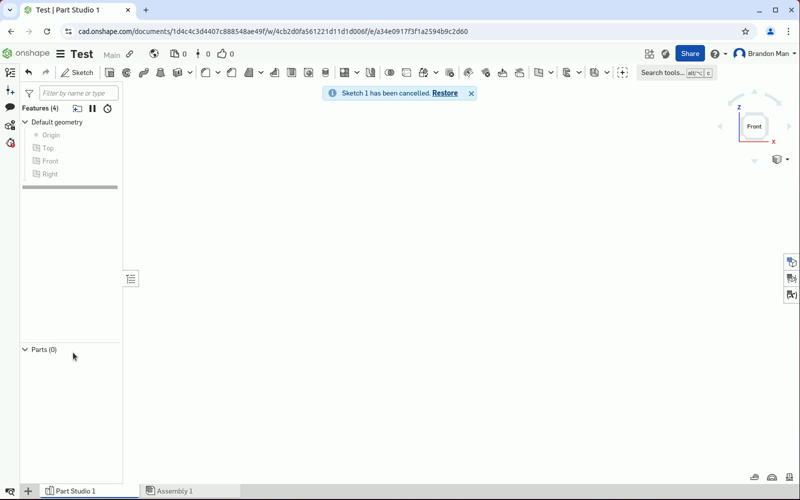
mouse_move(73, 352)
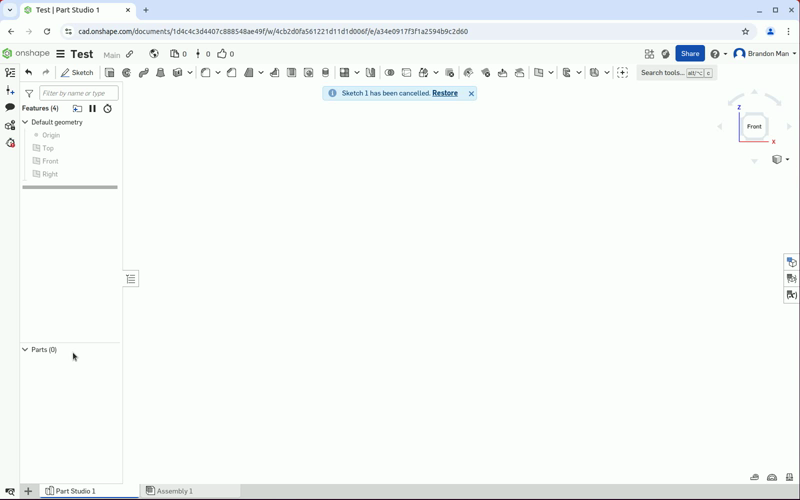
key(shift+y)
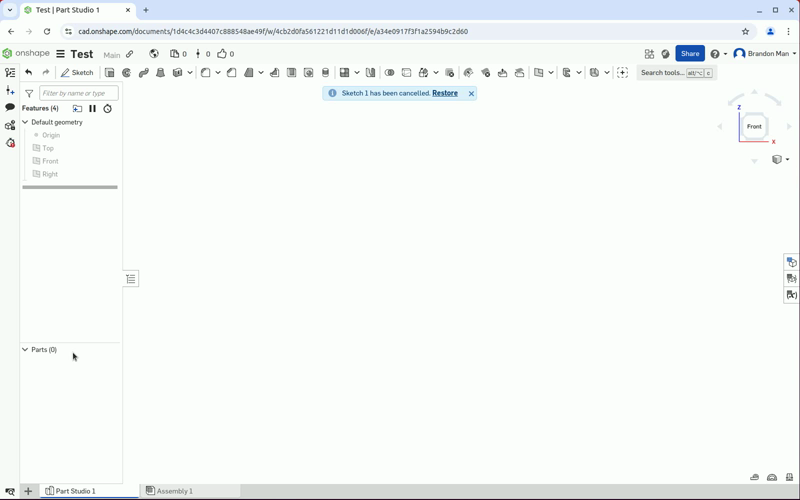
key(shift+s)
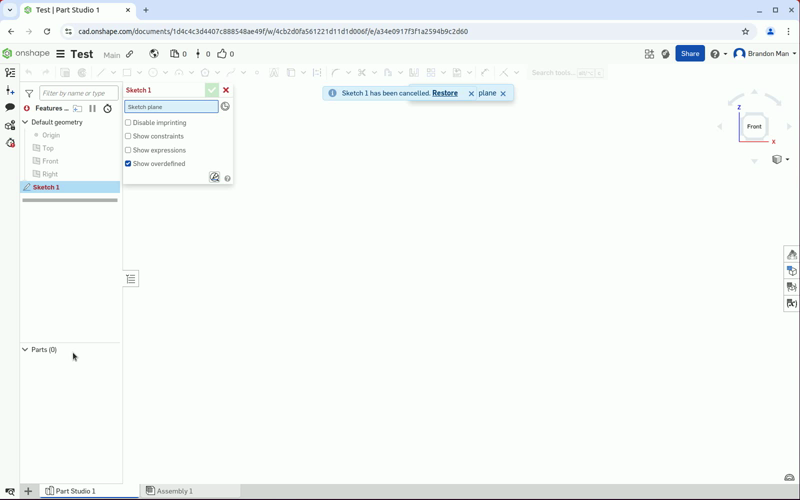
mouse_move(73, 163)
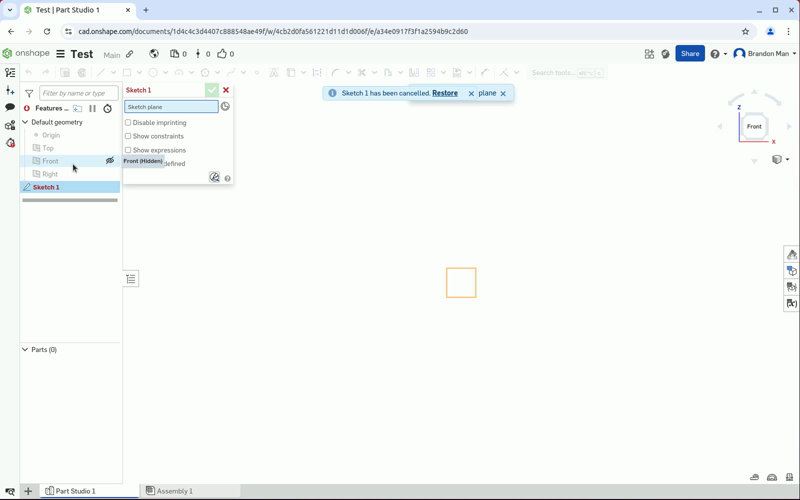
click(73, 163)
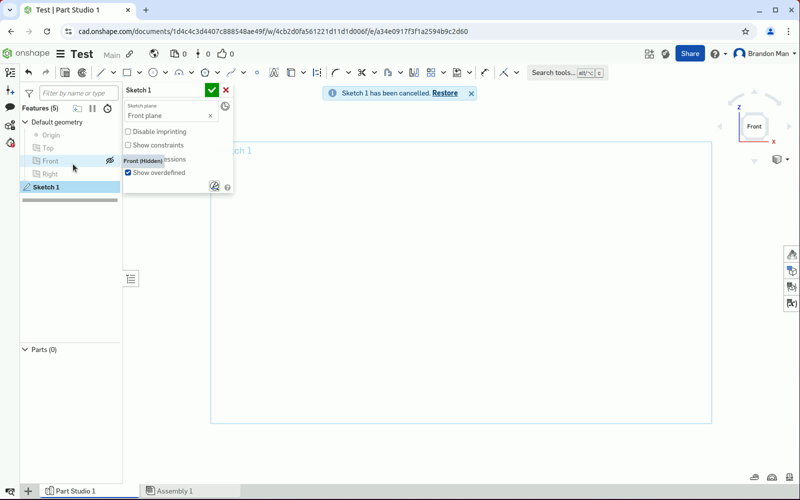
mouse_move(73, 352)
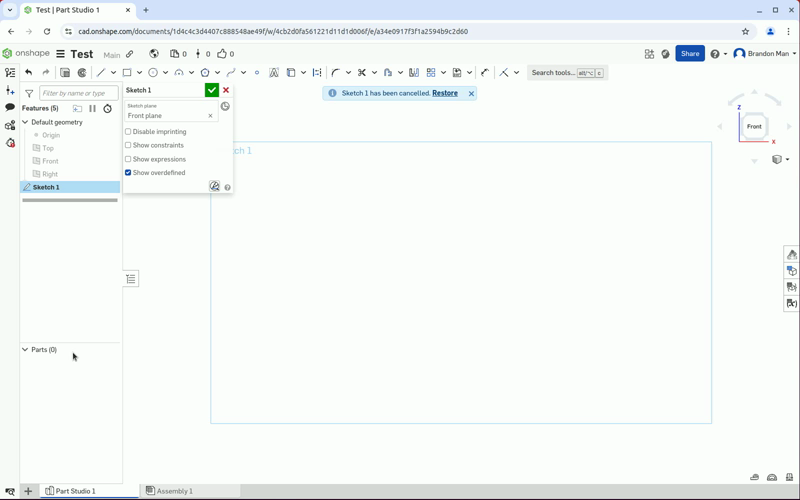
key(y)
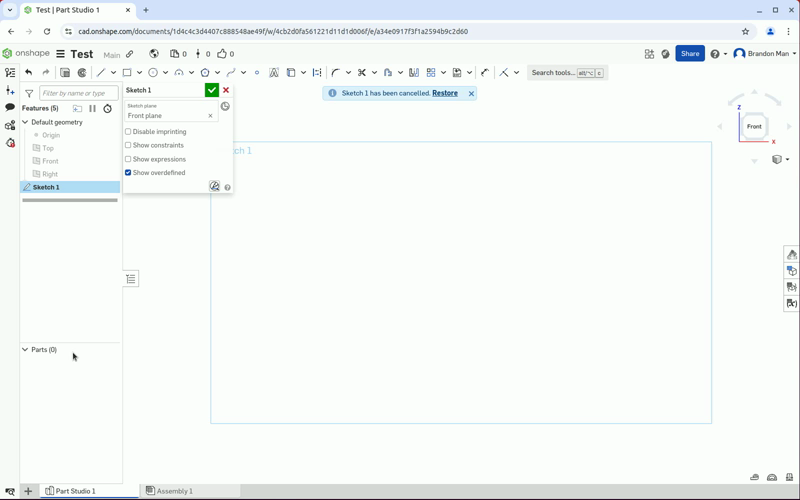
key(c)
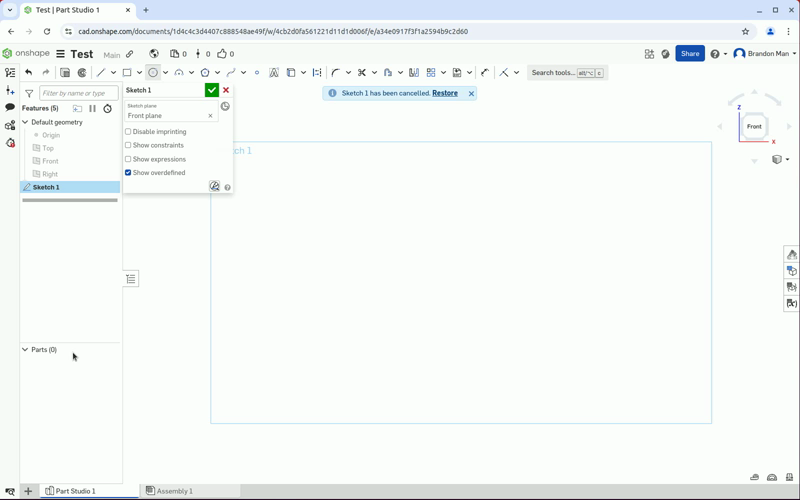
key_down(shift)
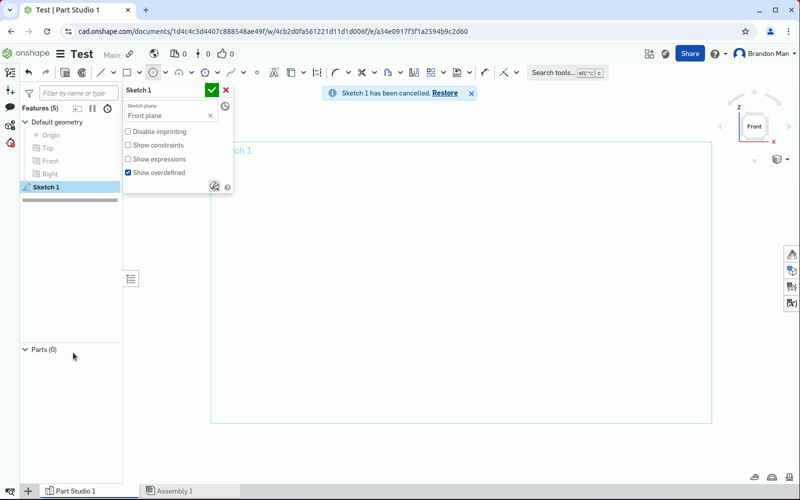
mouse_move(461, 282)
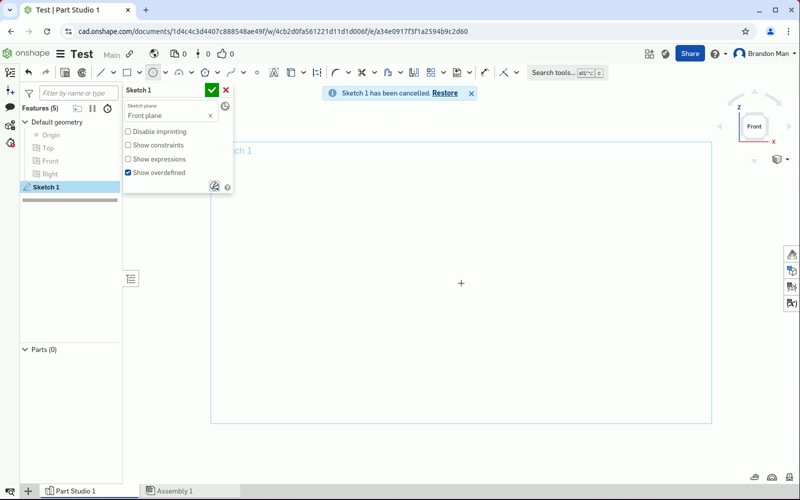
click(461, 282)
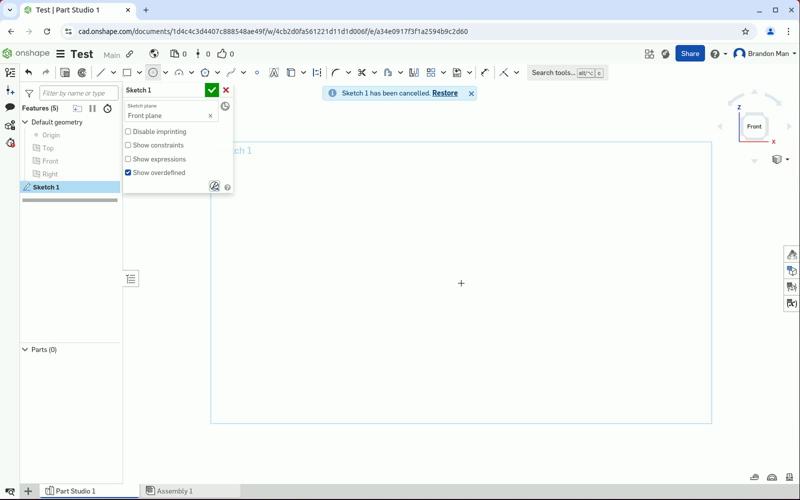
key_up(shift)
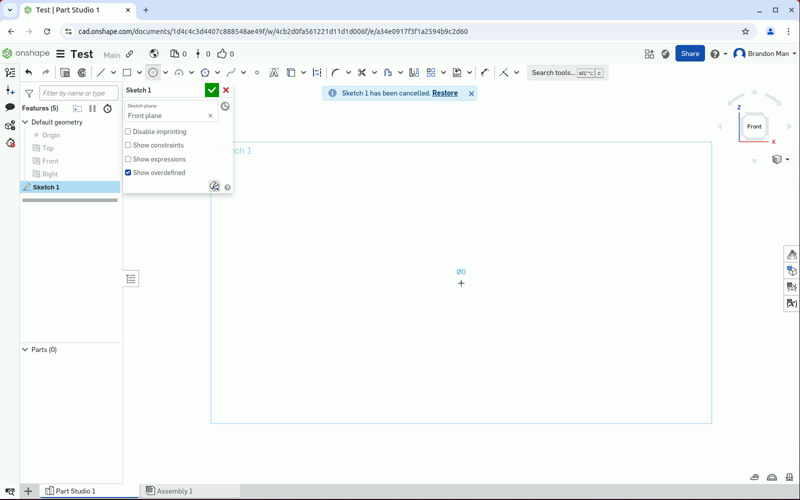
mouse_move(495, 282)
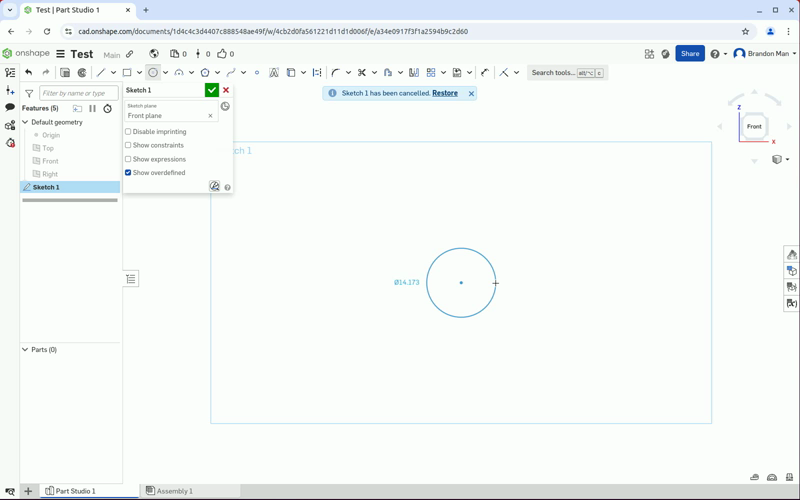
click(495, 282)
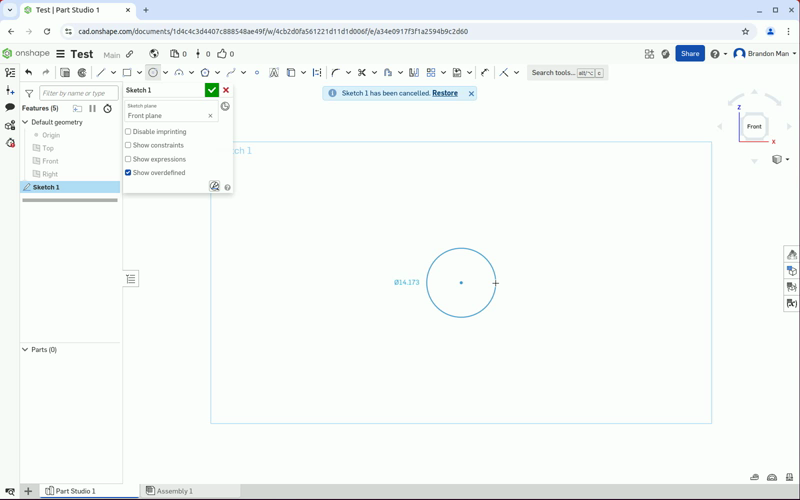
key(esc)
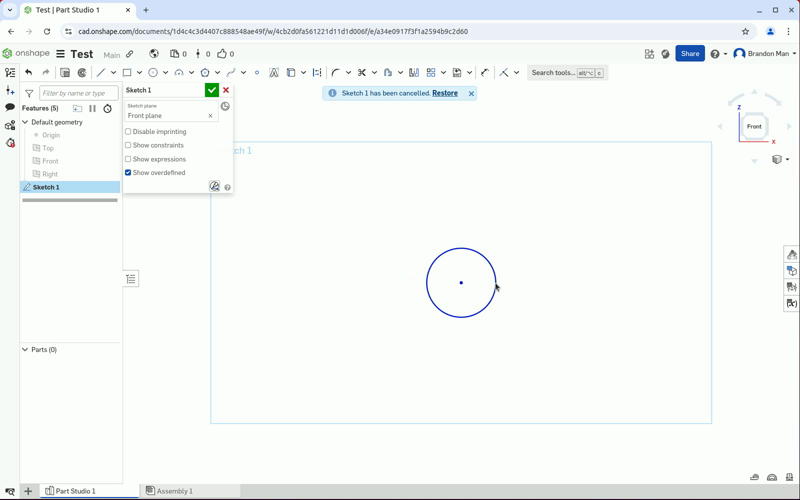
mouse_move(480, 265)
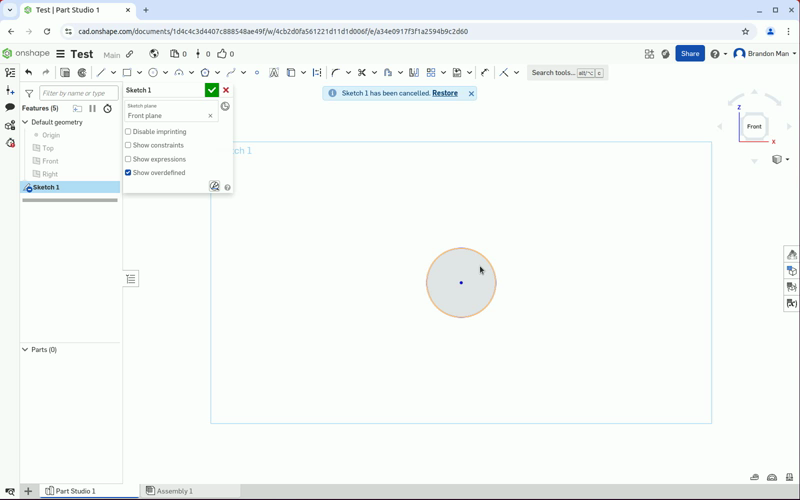
click(480, 265)
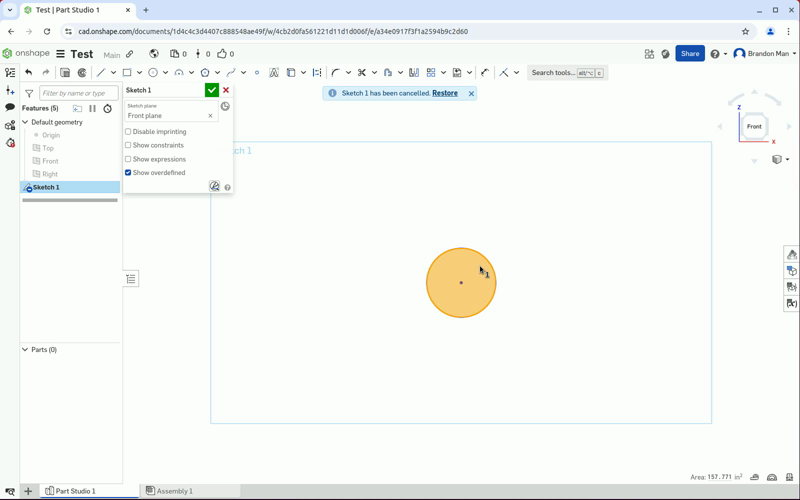
mouse_move(73, 352)
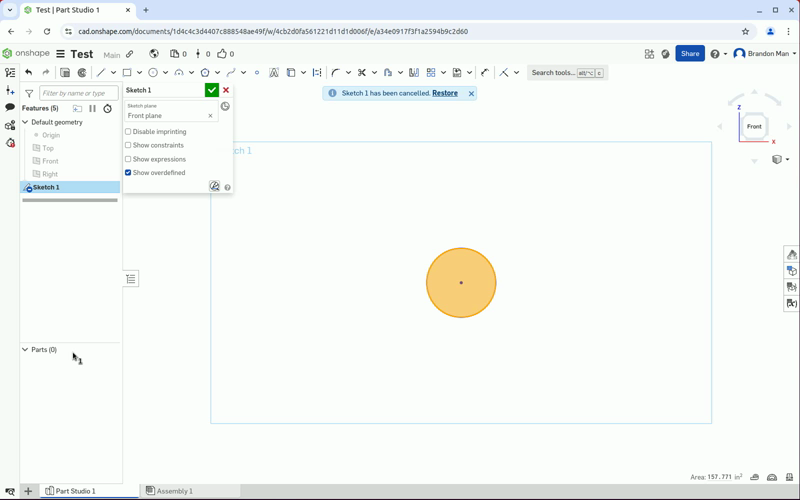
key(shift+y)
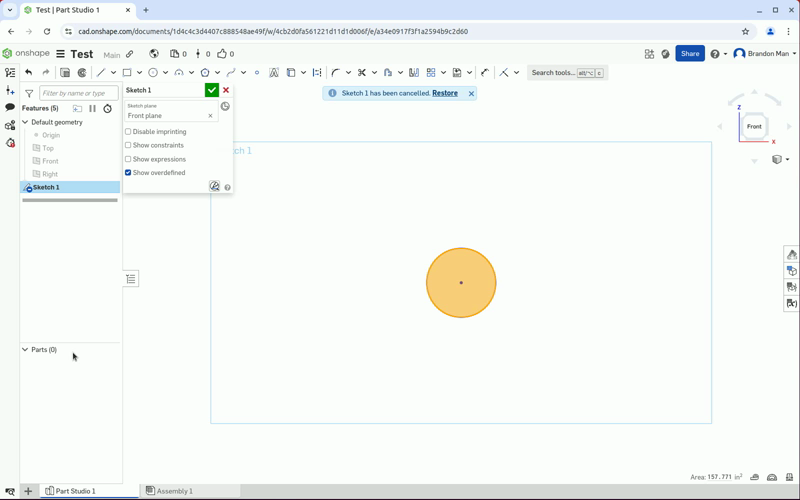
key(shift+e)
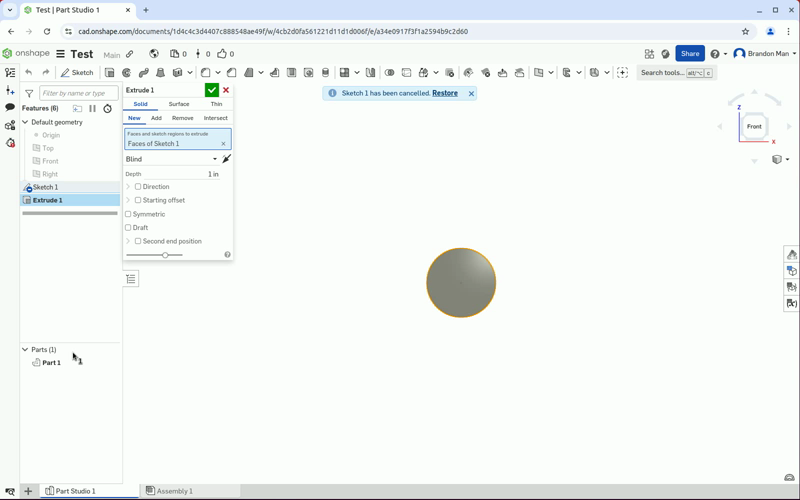
mouse_move(143, 106)
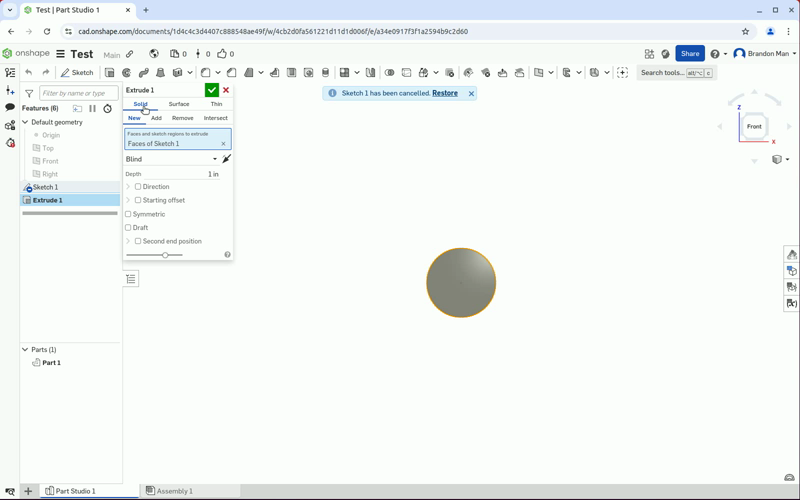
click(143, 106)
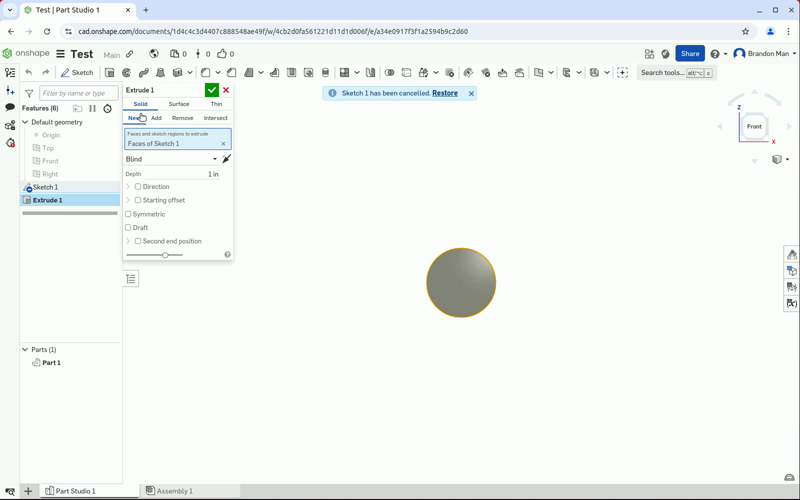
mouse_move(137, 120)
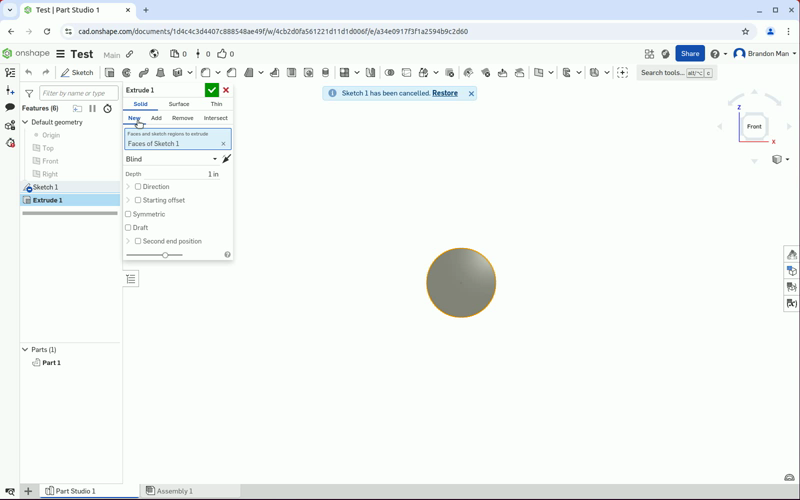
click(137, 120)
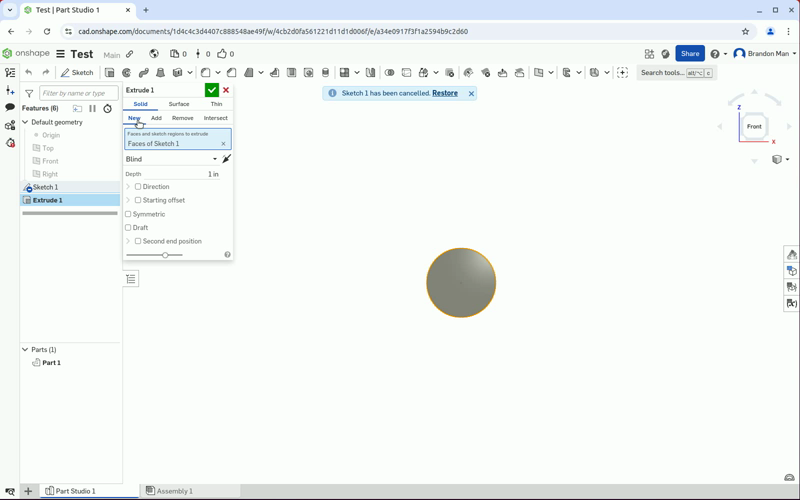
key(tab, 4)
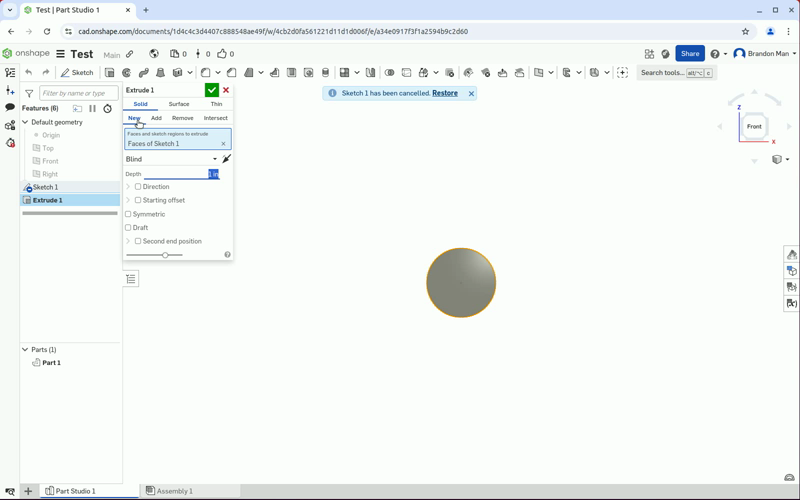
text(23.108)
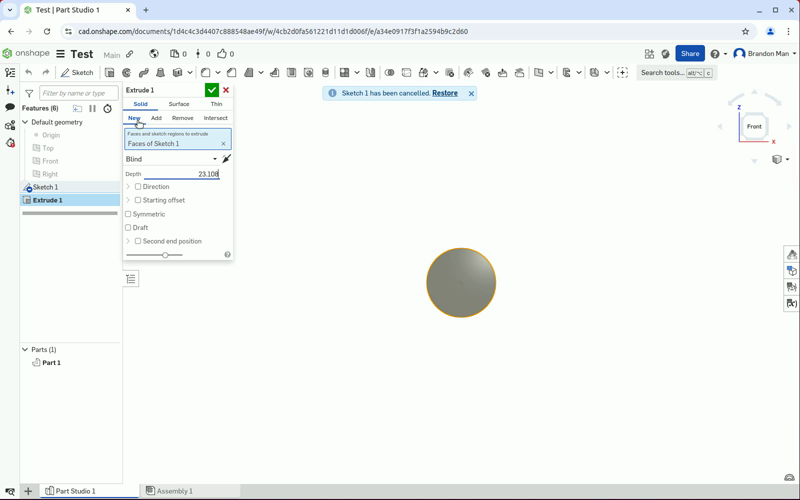
key(enter)
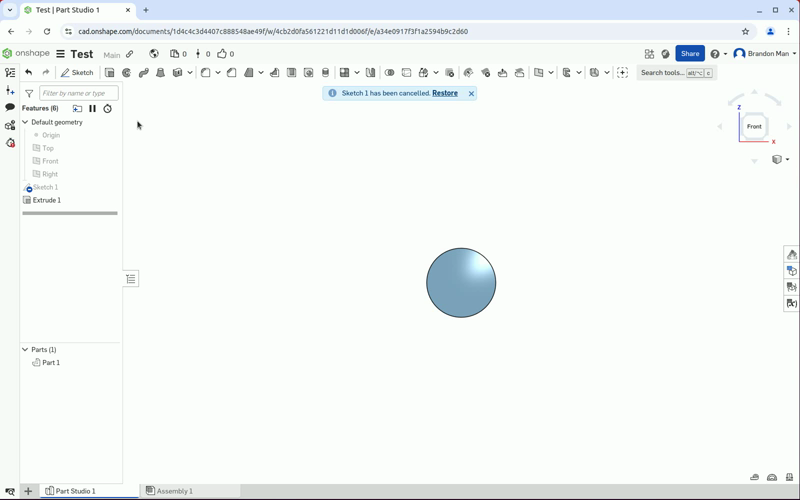
key(shift+h)
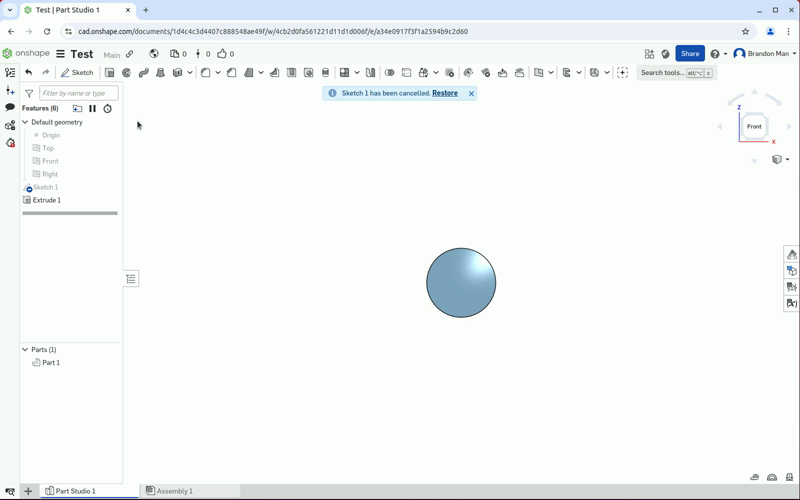
key(shift+h)
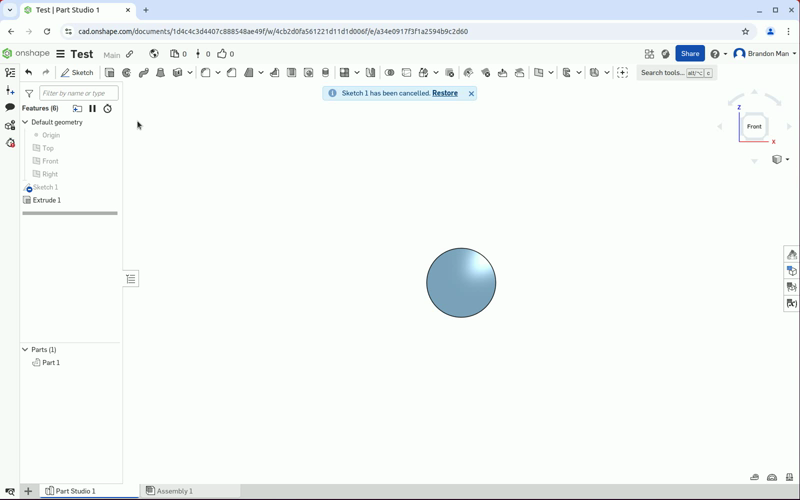
mouse_move(73, 189)
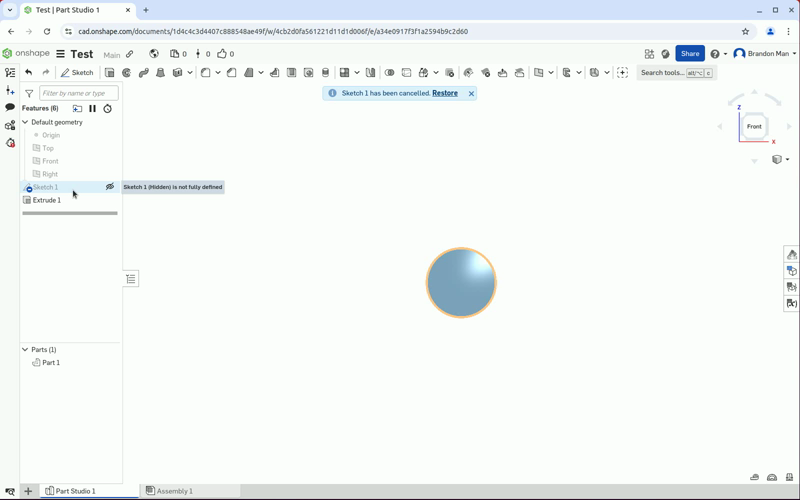
click(73, 189)
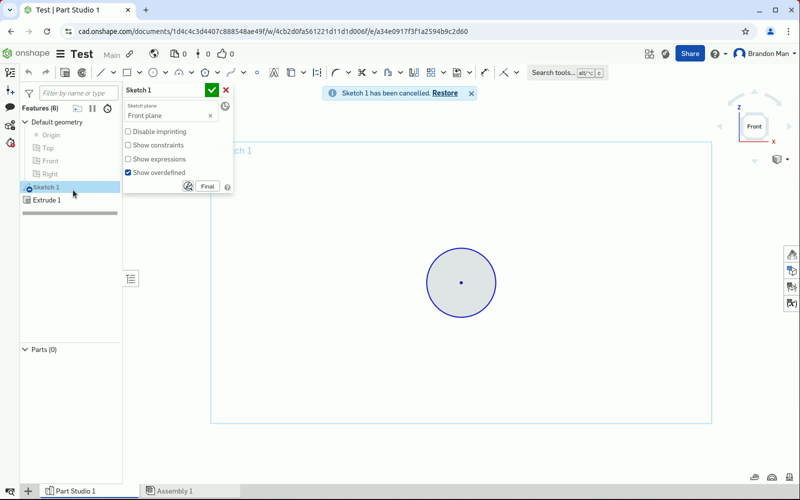
mouse_move(229, 92)
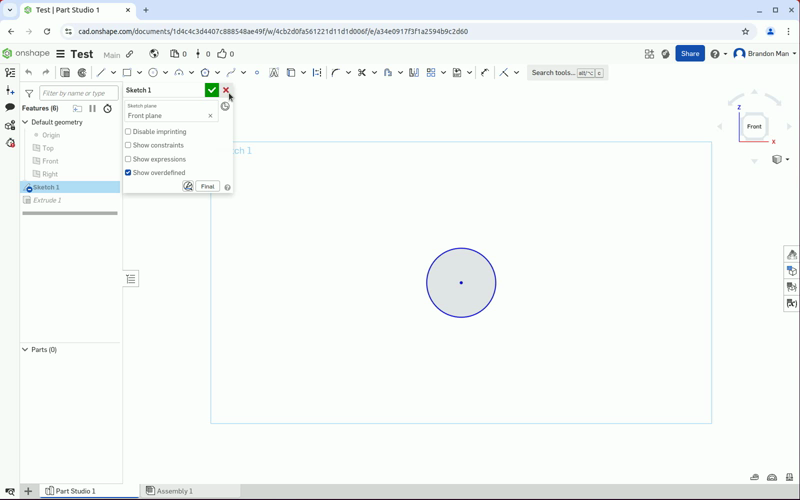
click(229, 92)
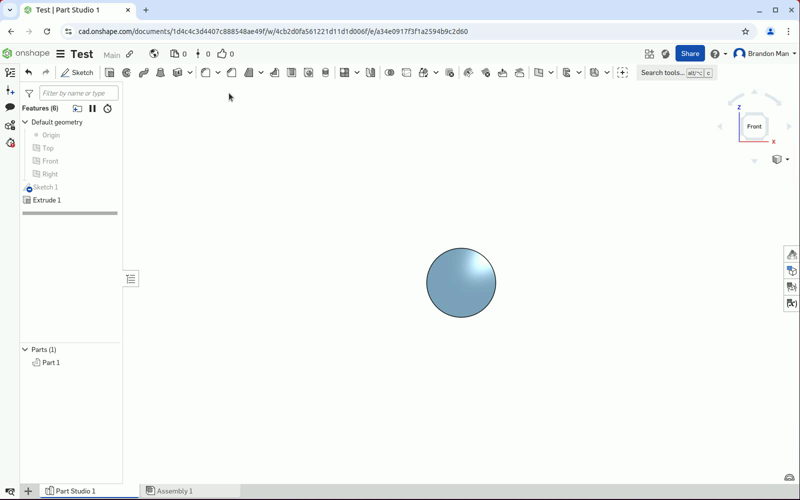
mouse_move(541, 75)
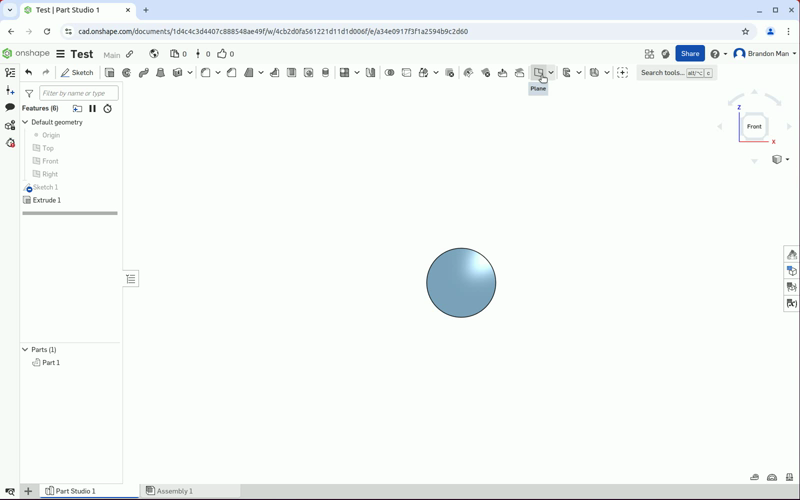
click(541, 75)
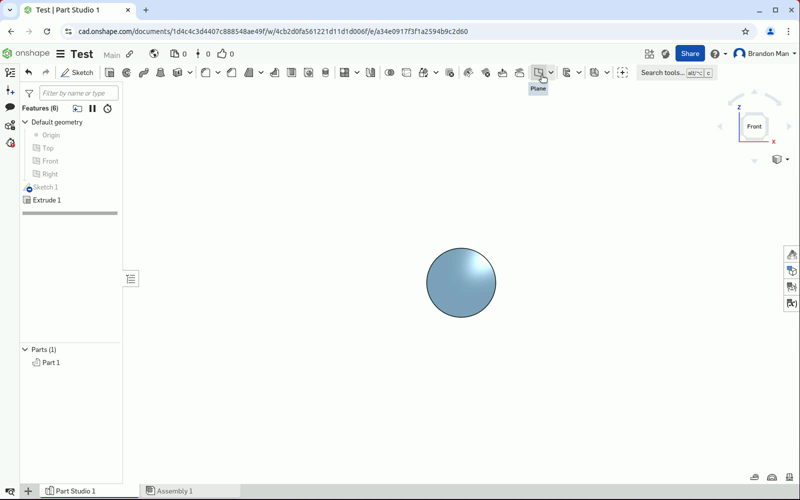
mouse_move(73, 163)
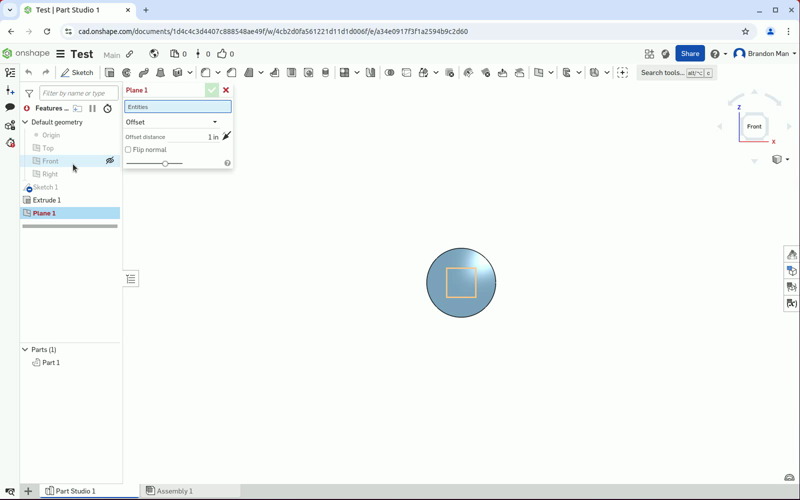
click(73, 163)
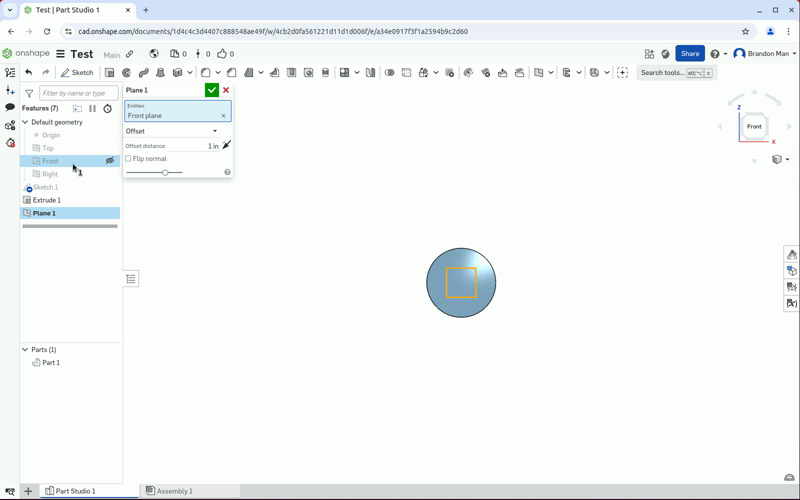
key(tab, 2)
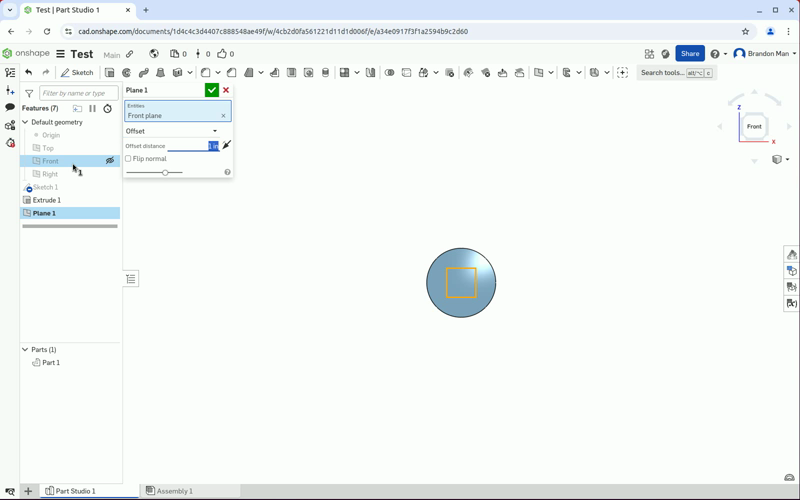
text(23.108)
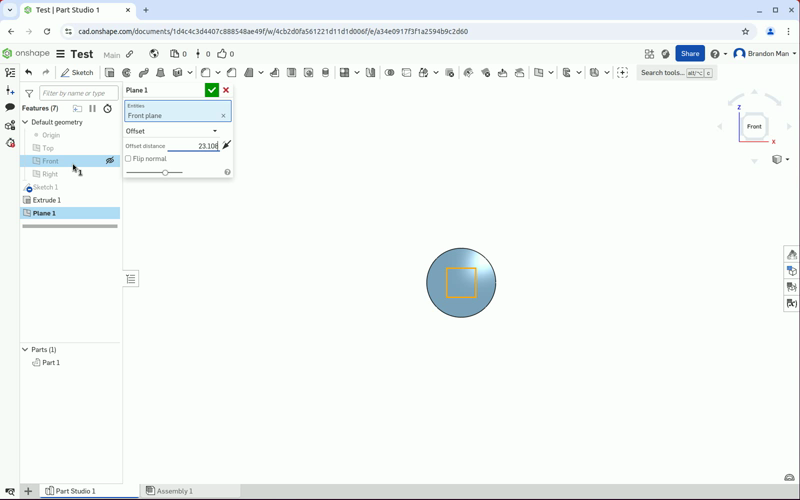
key(enter, 2)
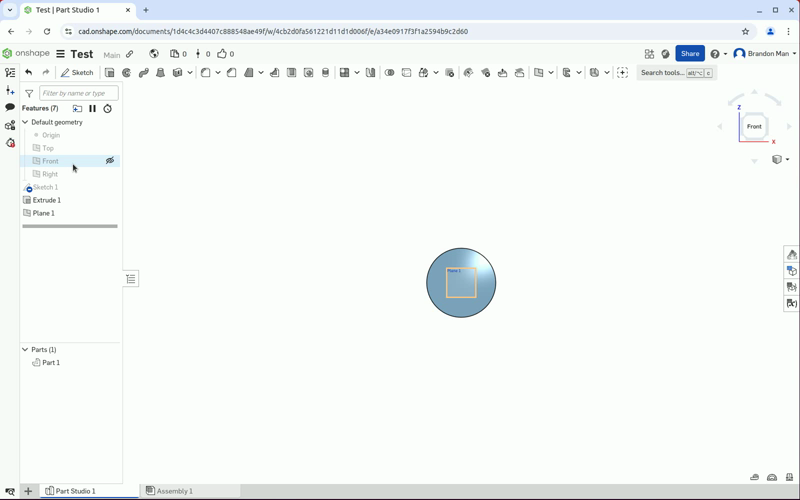
key(shift+s)
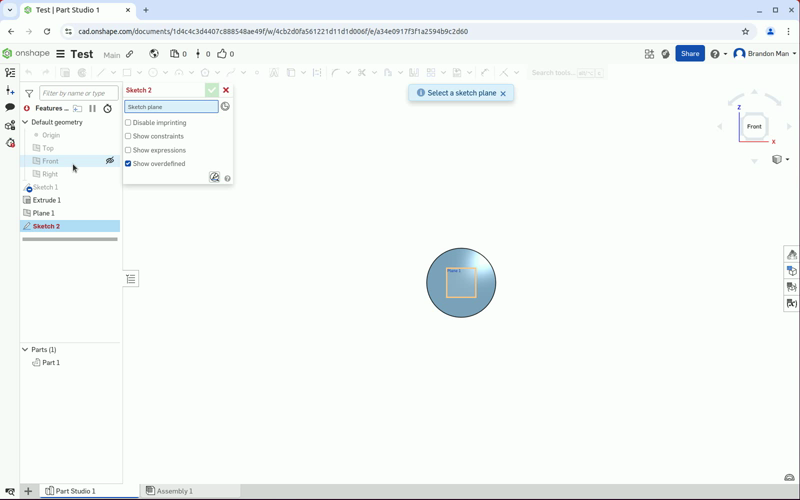
mouse_move(73, 215)
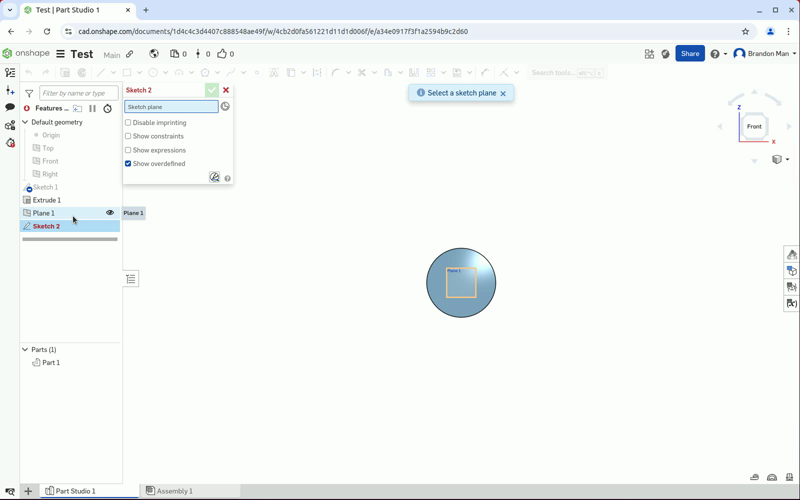
click(73, 215)
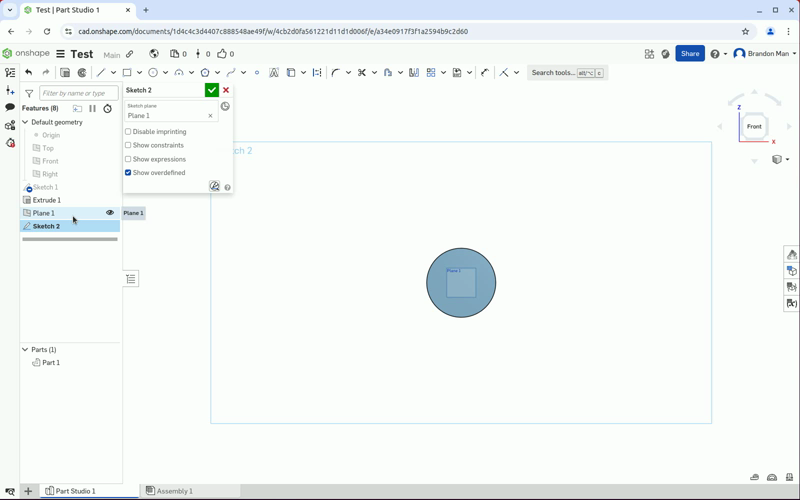
mouse_move(73, 352)
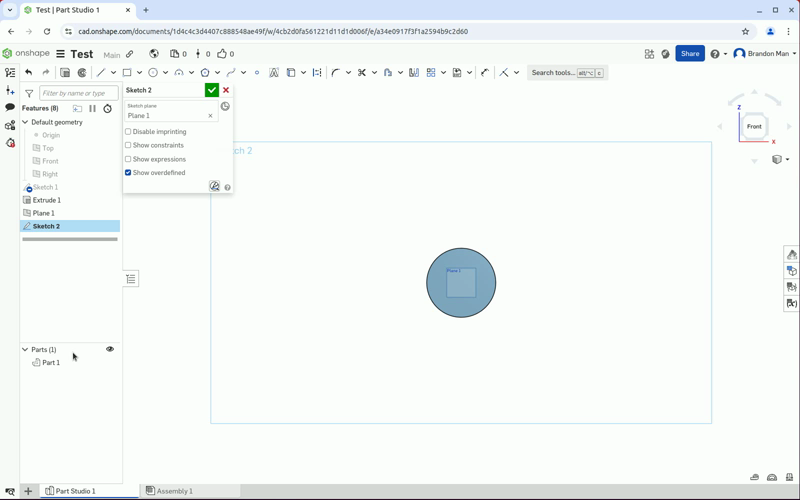
key(y)
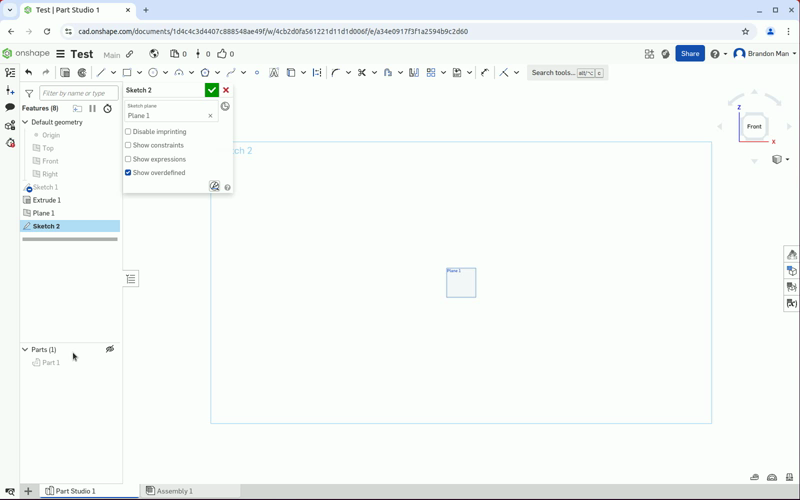
key(c)
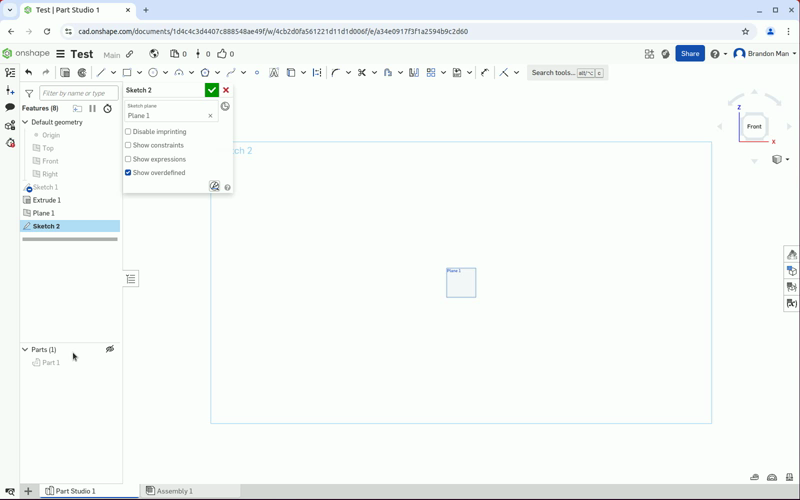
key_down(shift)
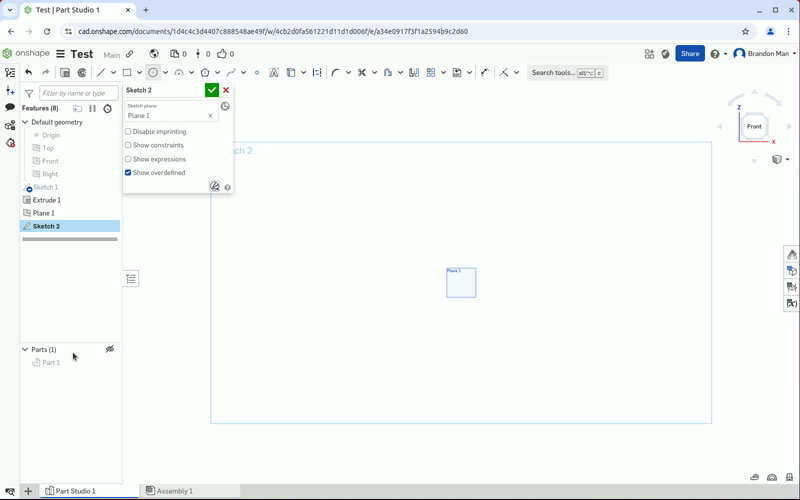
mouse_move(461, 282)
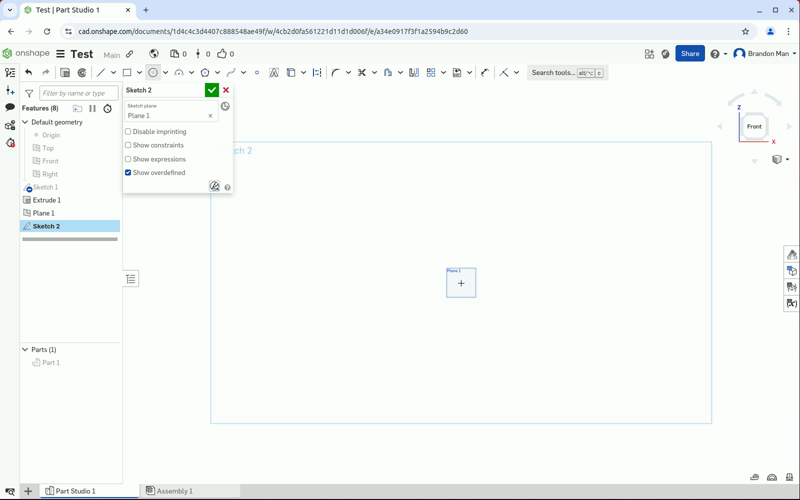
click(461, 282)
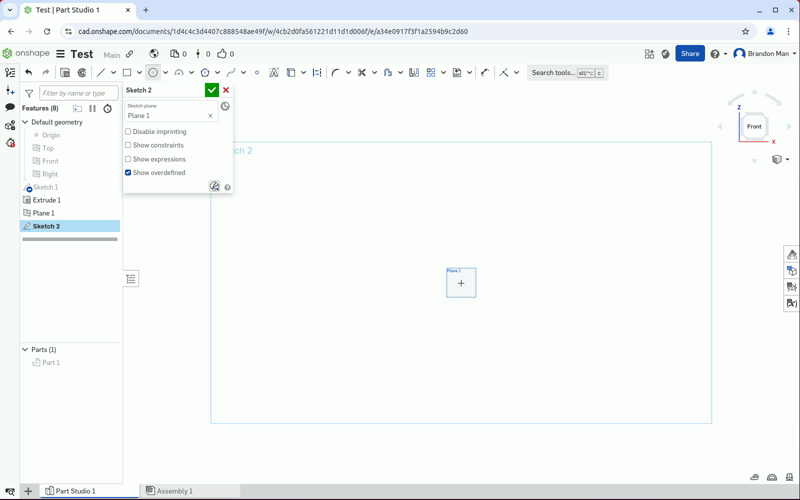
key_up(shift)
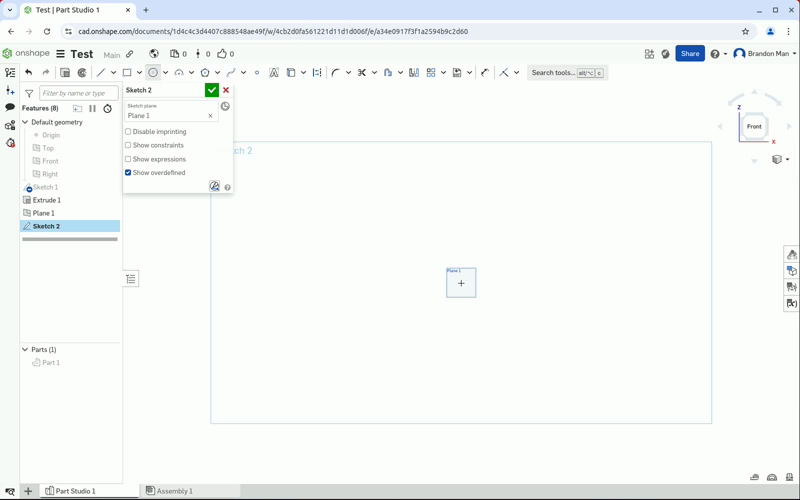
mouse_move(489, 282)
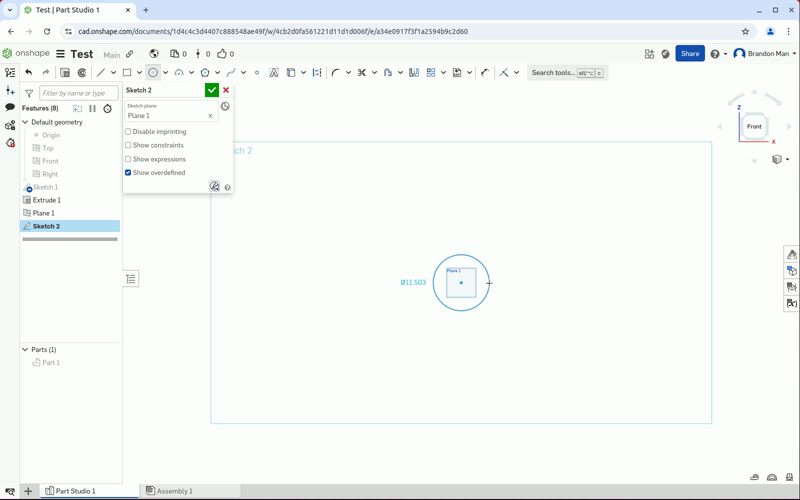
click(489, 282)
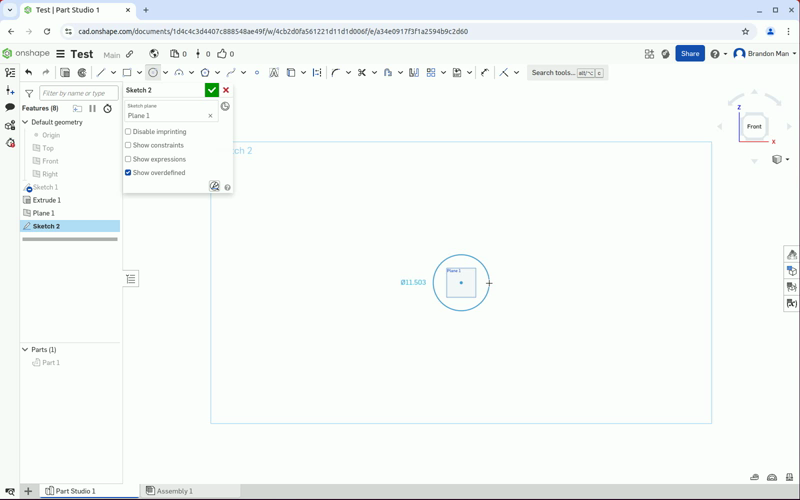
key(esc)
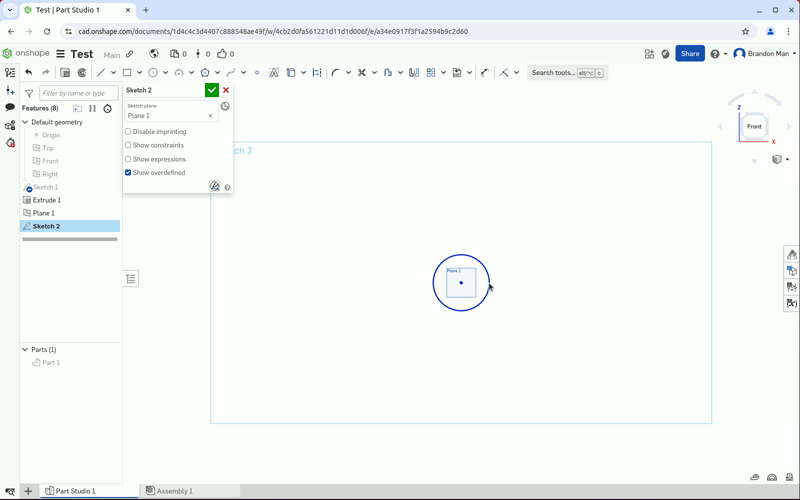
mouse_move(443, 273)
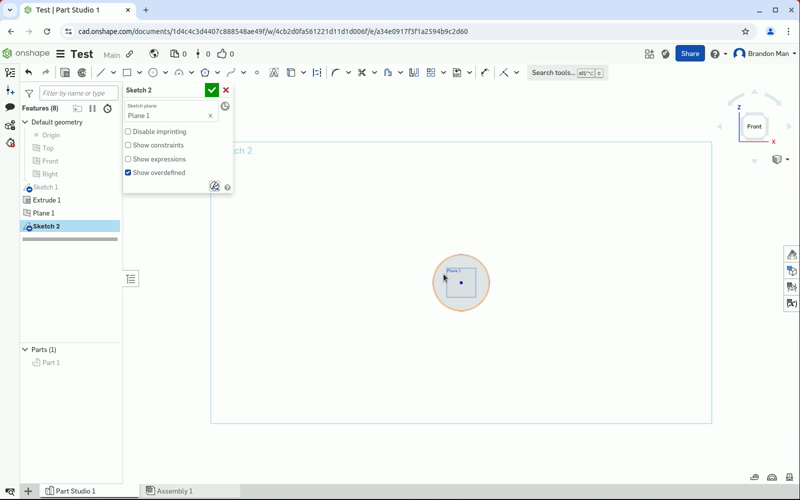
click(443, 273)
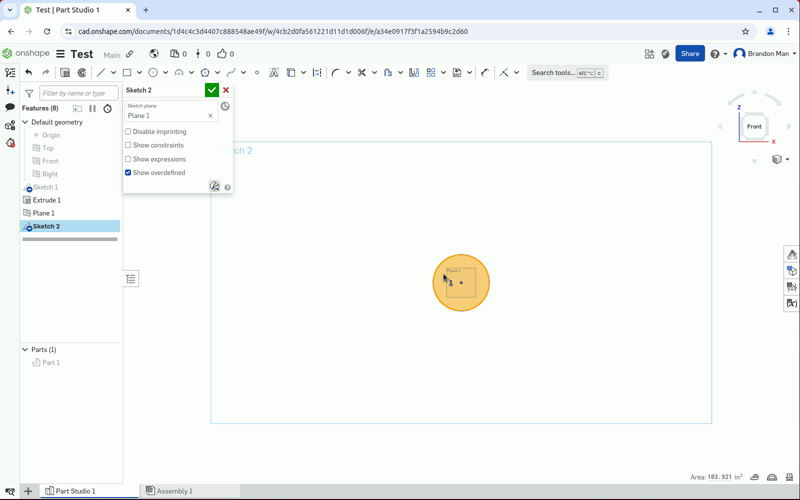
mouse_move(73, 352)
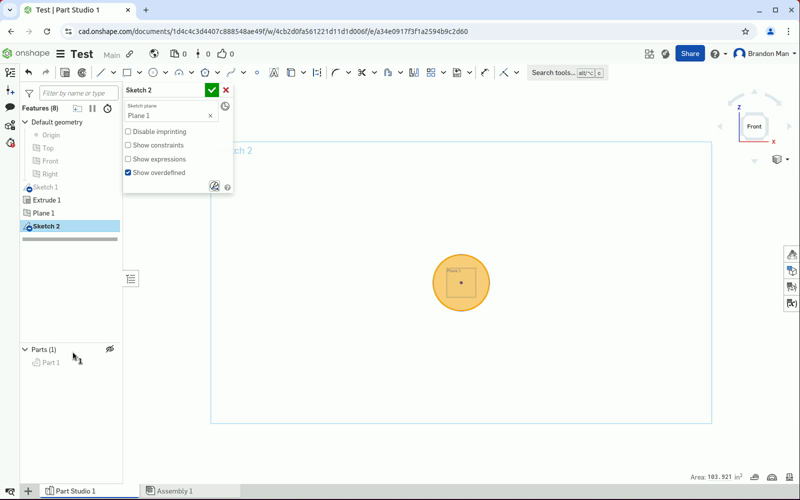
key(shift+y)
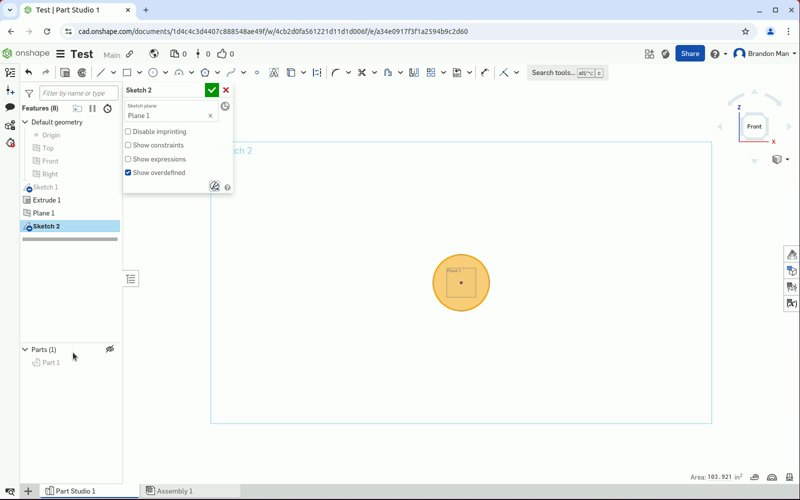
key(shift+e)
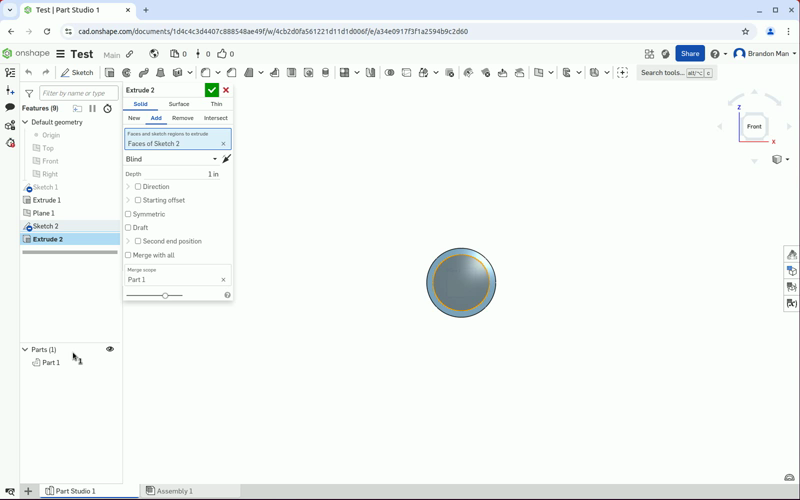
mouse_move(143, 106)
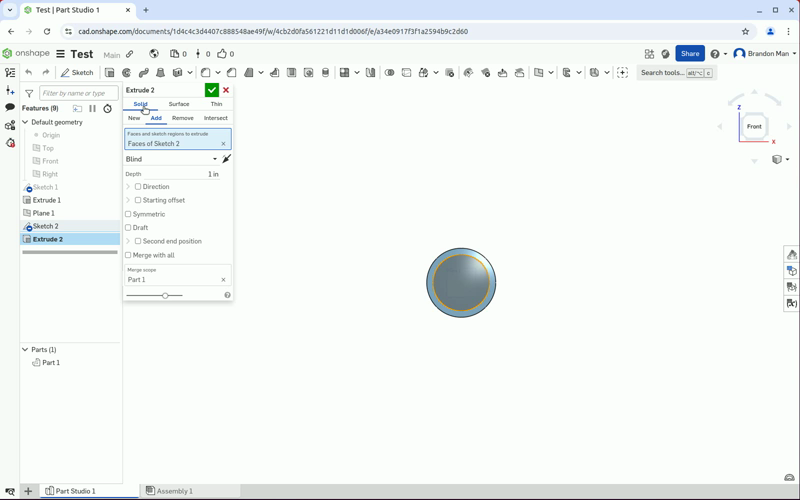
click(143, 106)
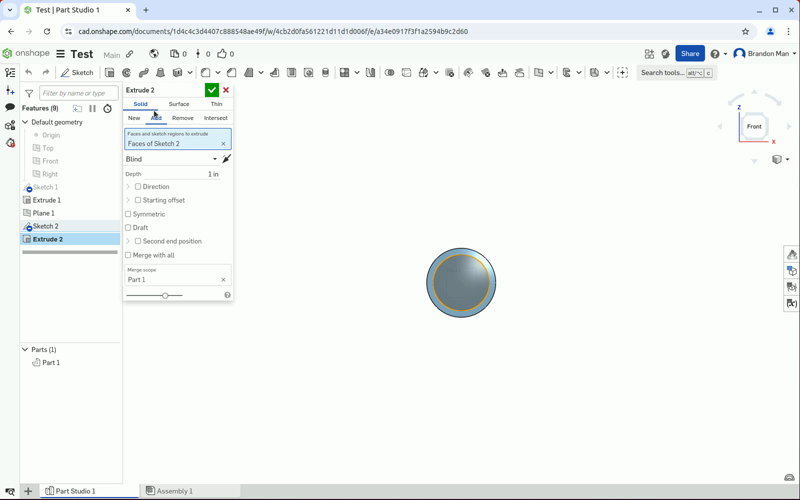
mouse_move(186, 120)
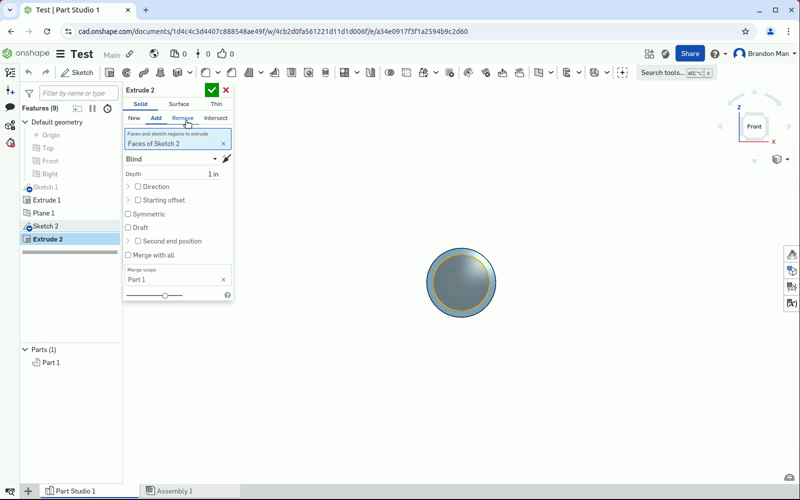
click(186, 120)
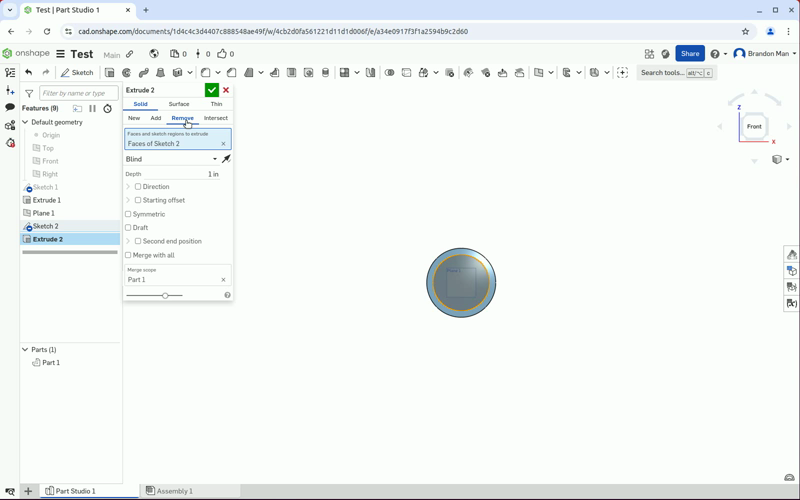
key(tab, 4)
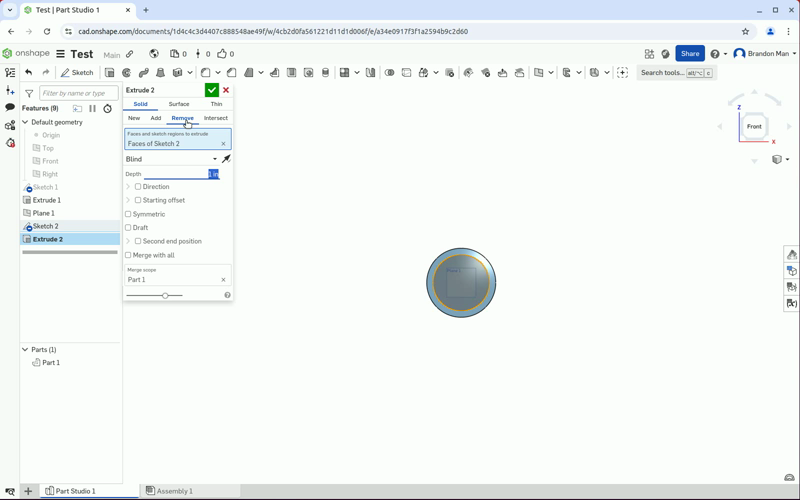
text(23.108)
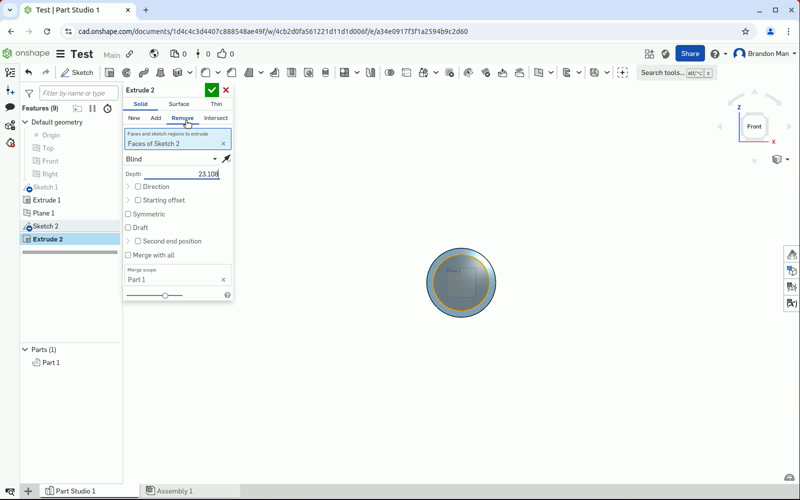
key(tab, 6)
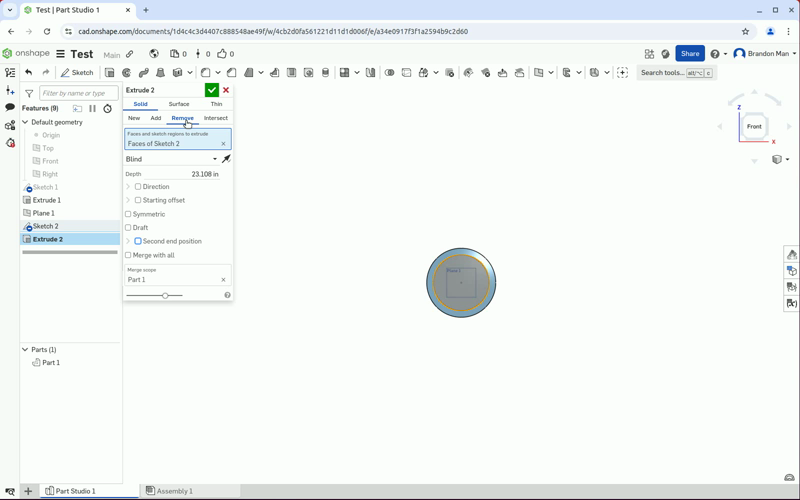
key(space)
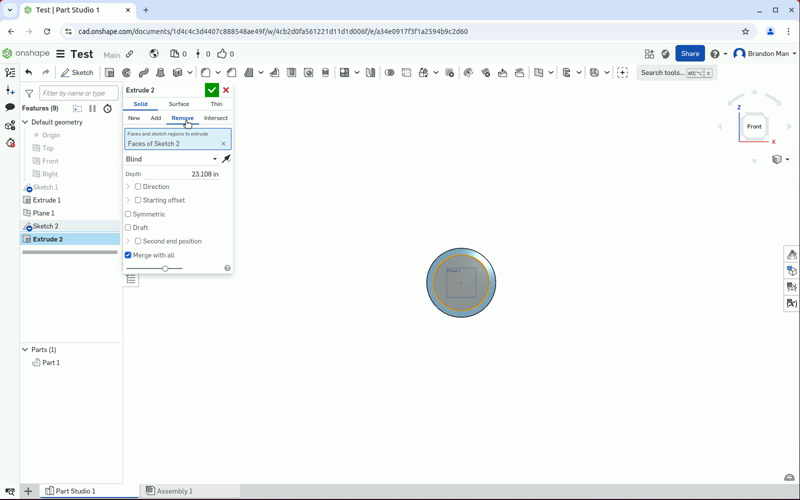
key(enter)
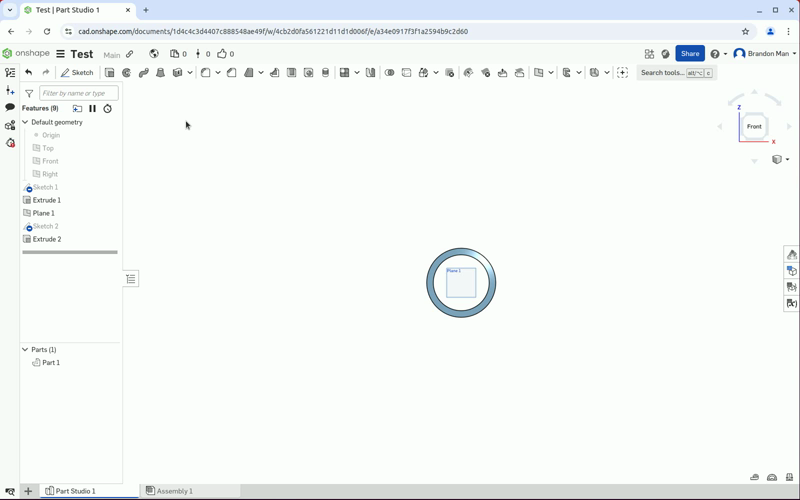
key(shift+h)
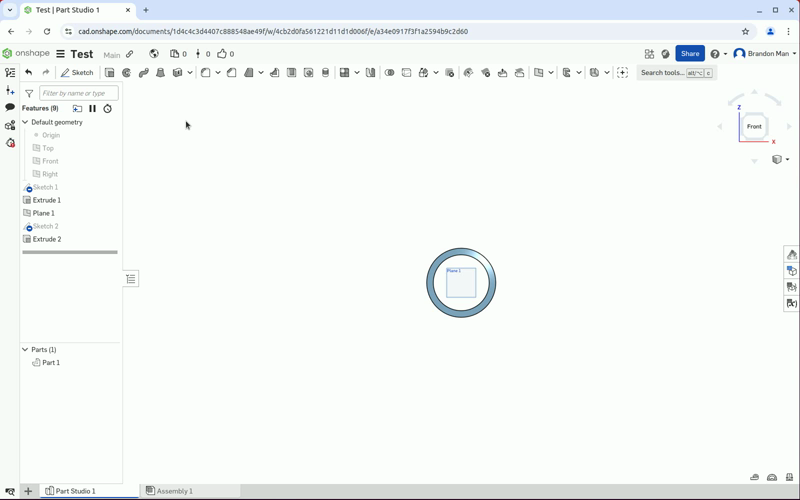
key(shift+h)
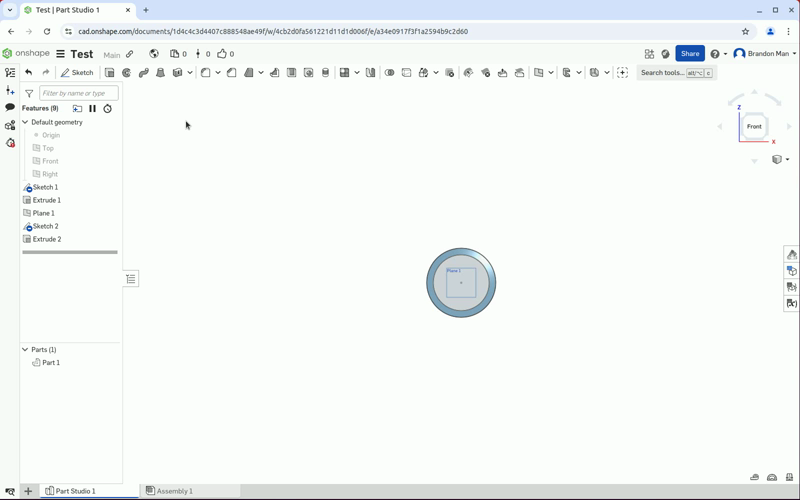
key(shift+7)
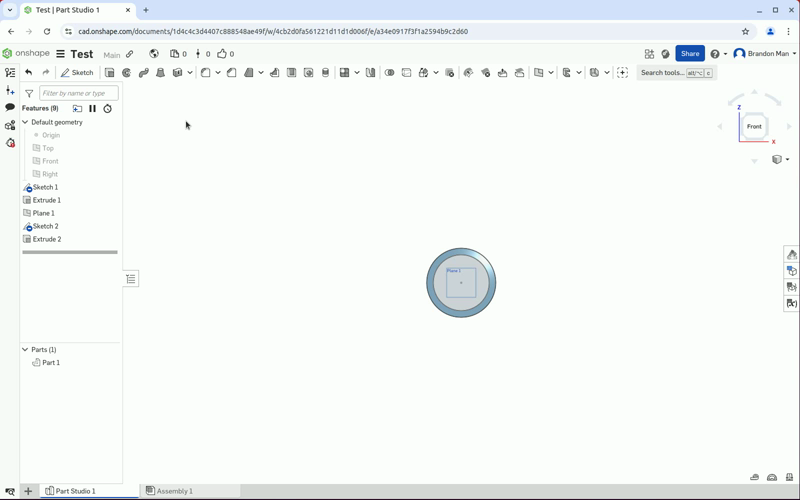
key(left, 2)
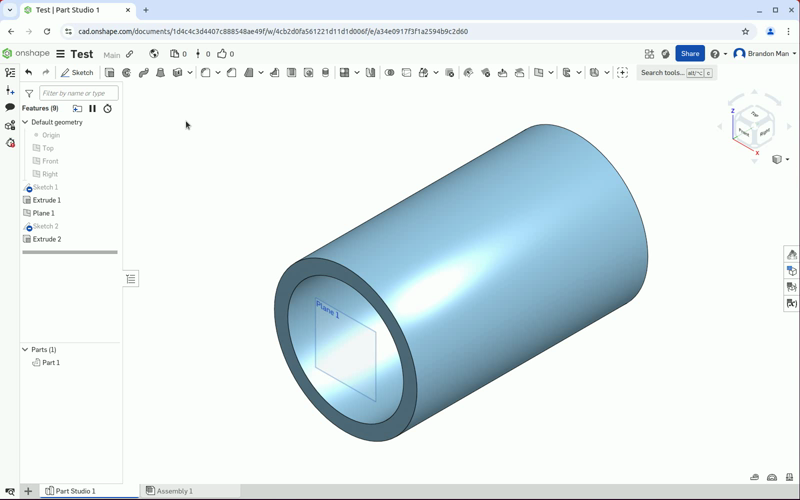
key(down, 2)
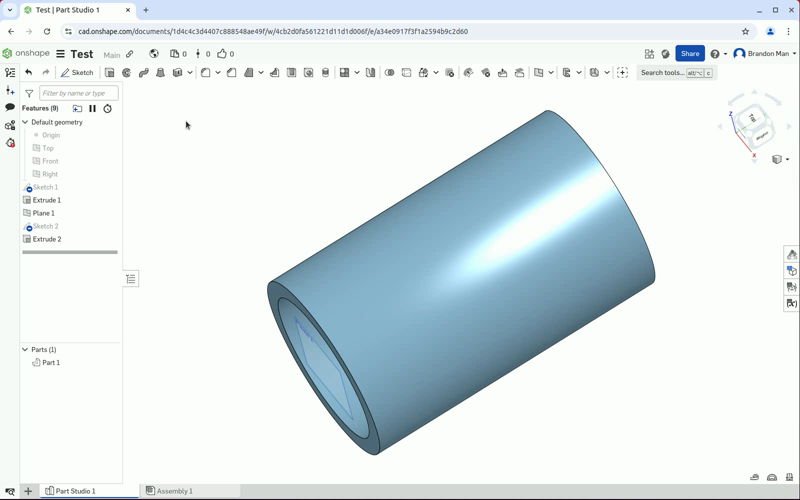
key(up, 2)
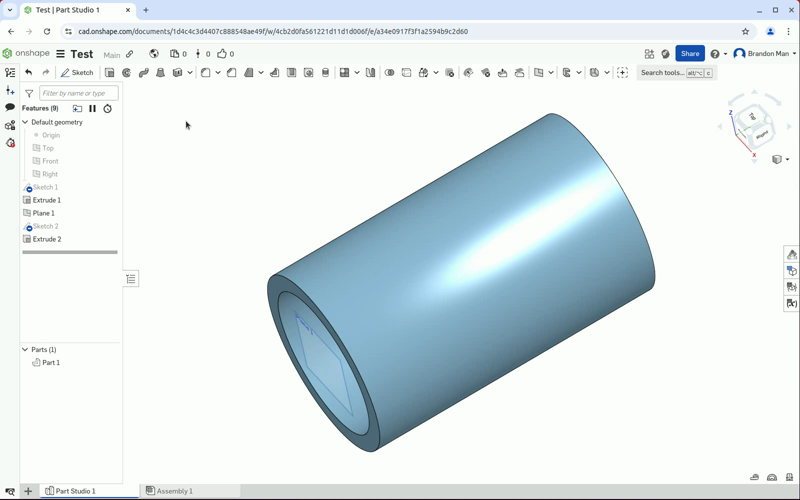
key(right, 2)
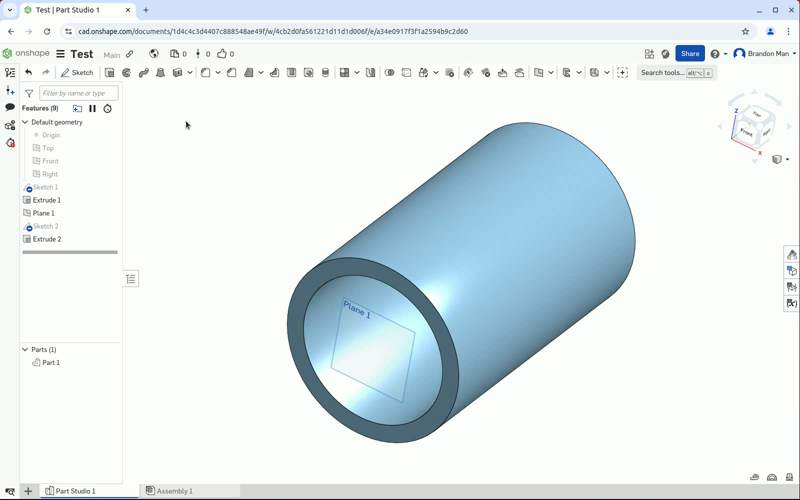
mouse_move(73, 189)
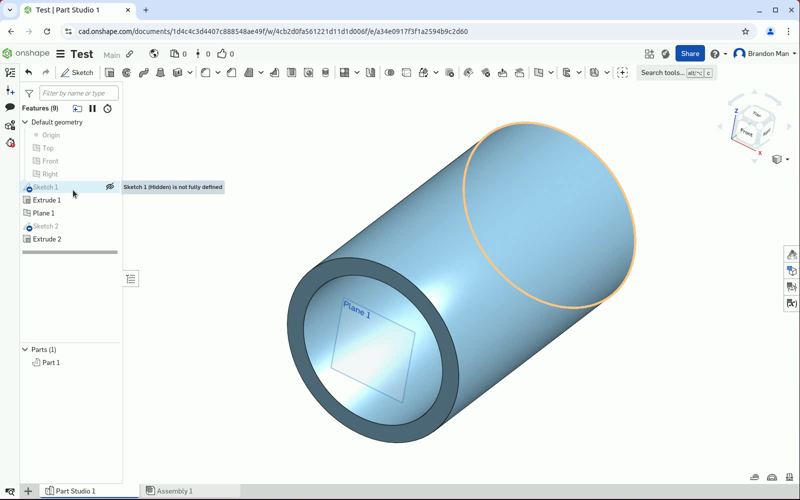
click(73, 189)